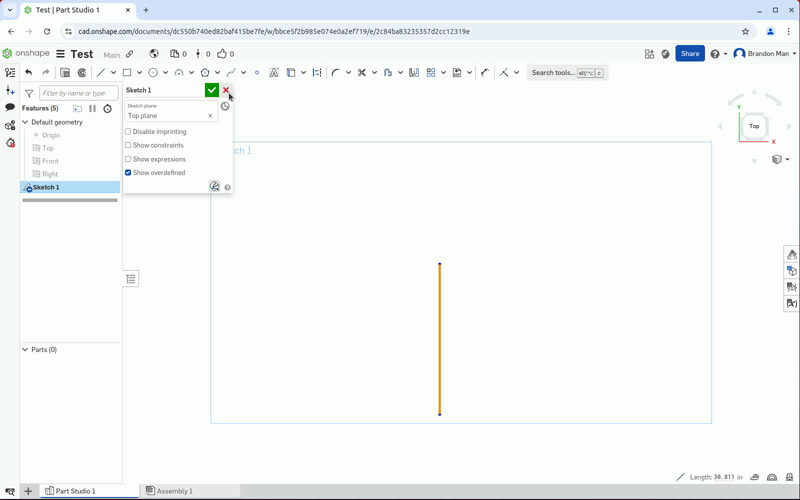
key(shift+h)
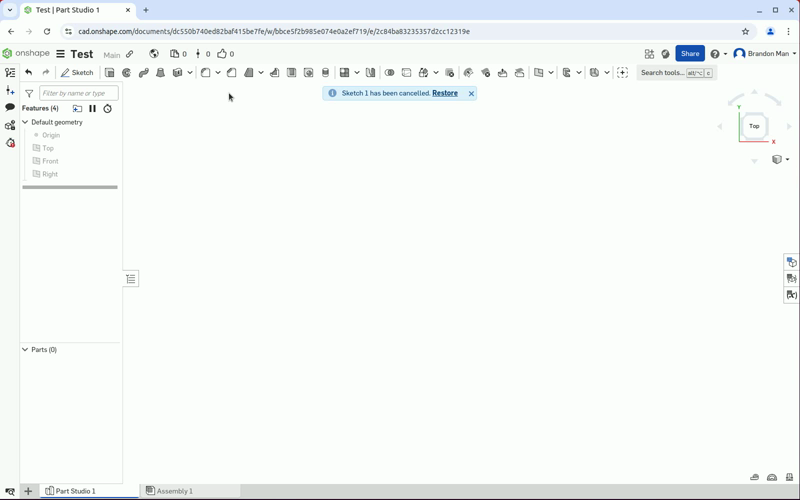
mouse_move(73, 352)
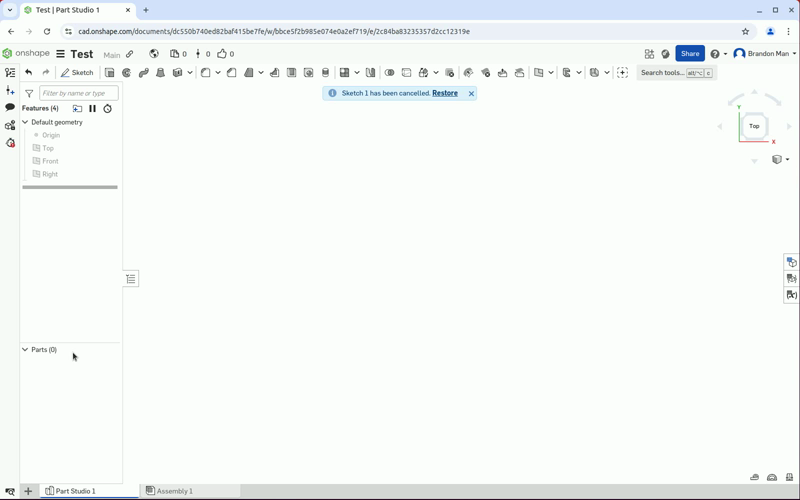
key(y)
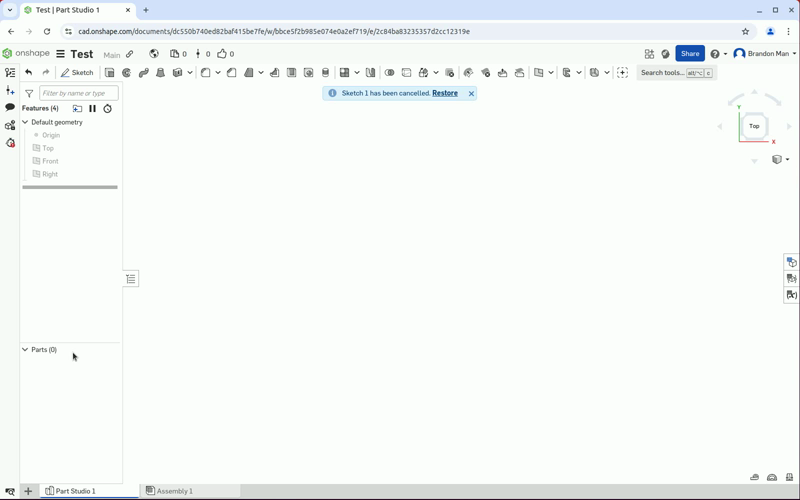
key(shift+p)
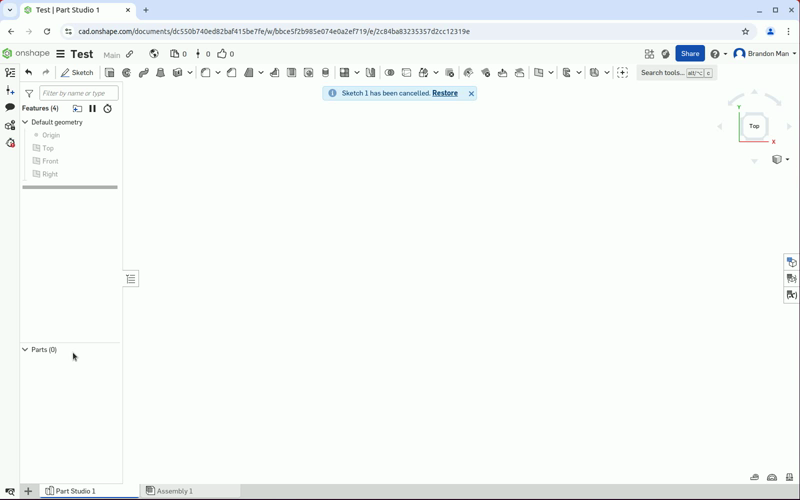
key(space)
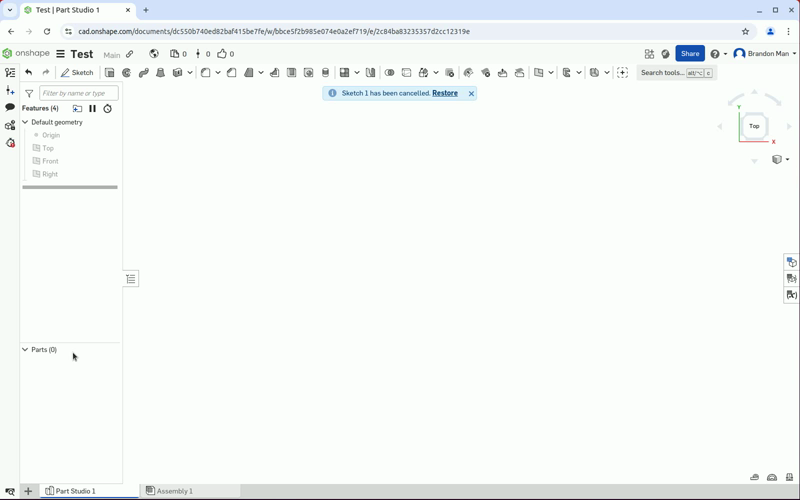
key_down(shift)
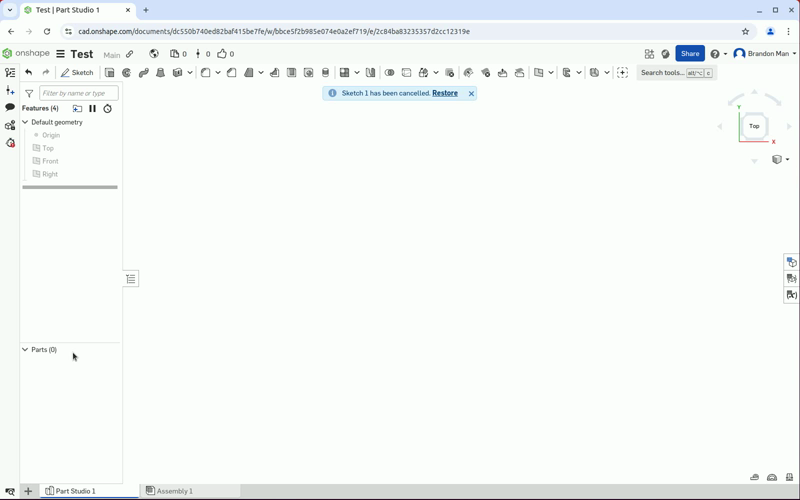
key(up)
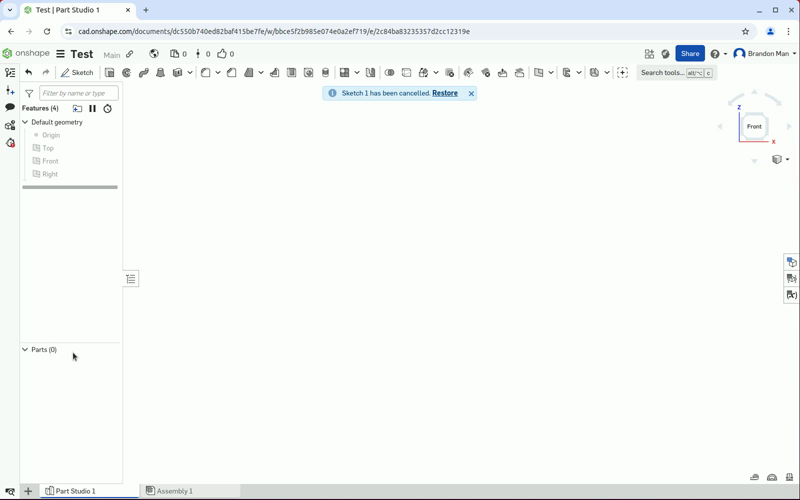
key_up(shift)
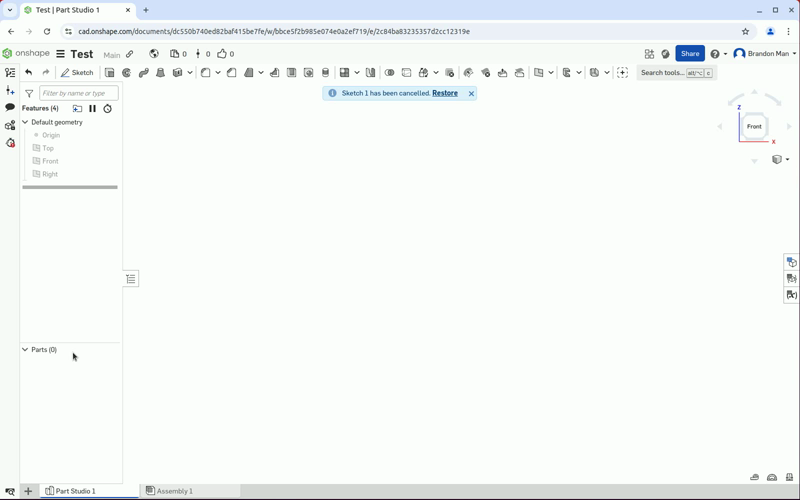
mouse_move(73, 352)
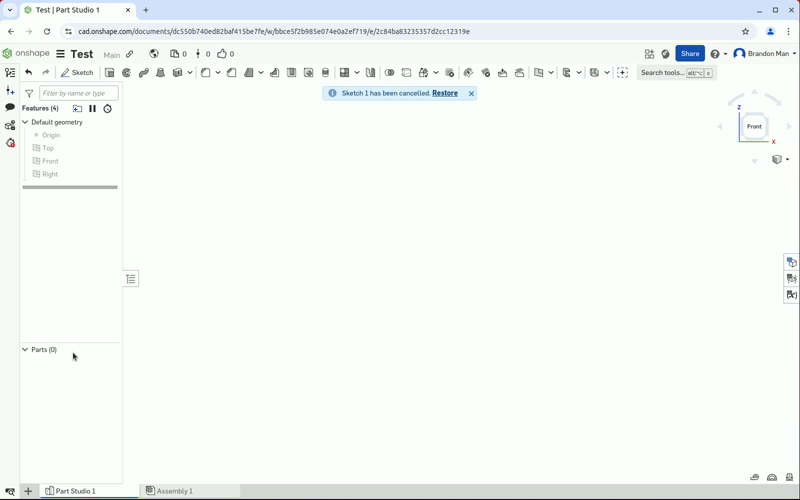
key(shift+y)
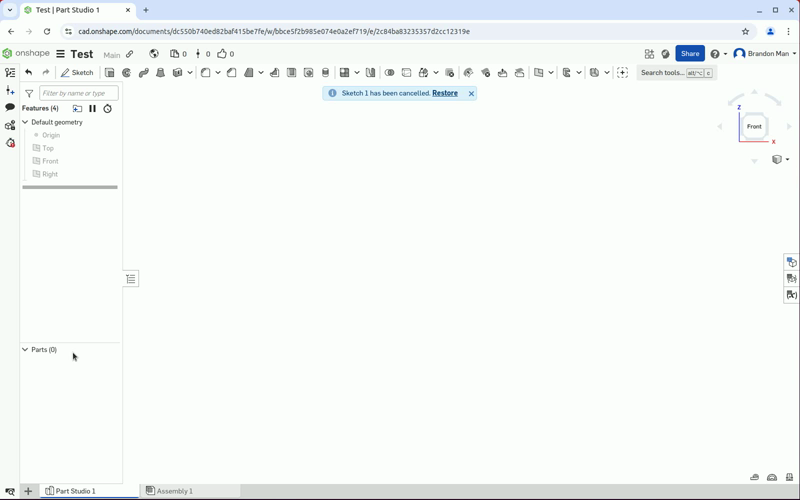
key(shift+s)
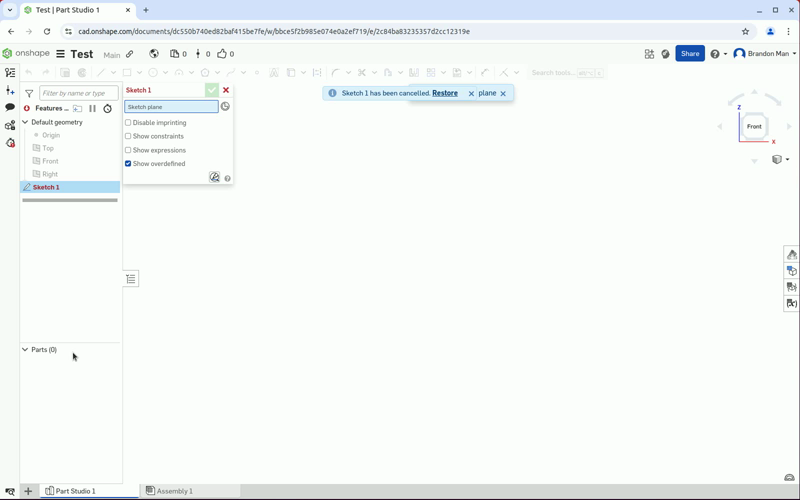
mouse_move(73, 163)
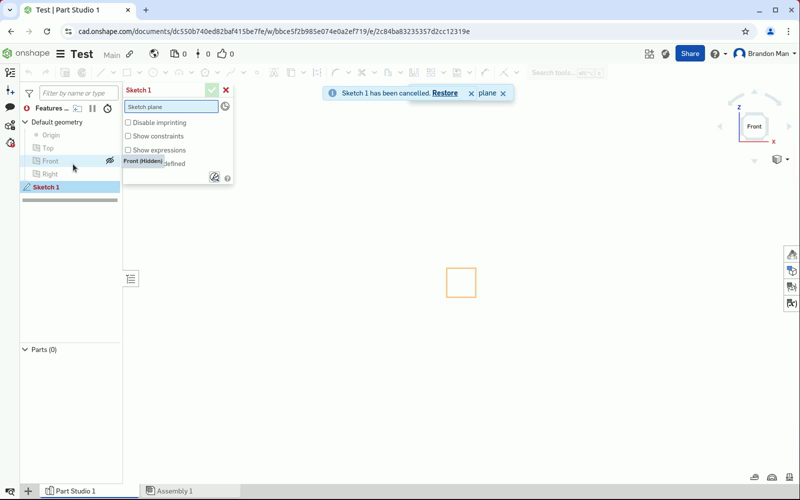
click(73, 163)
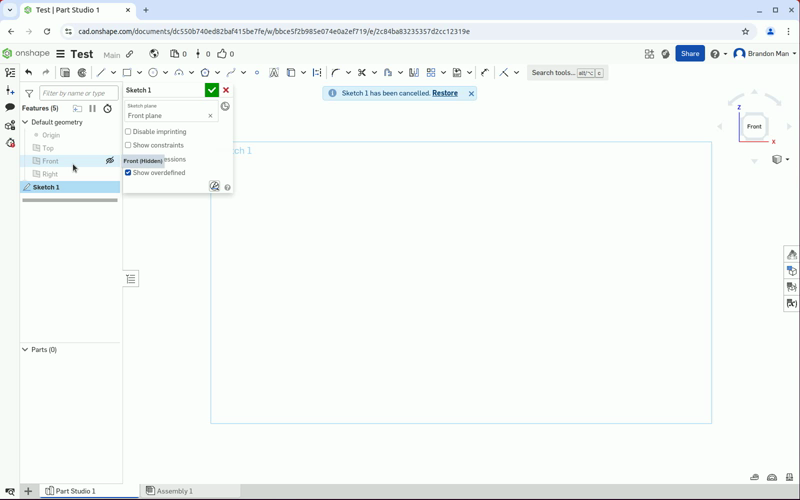
mouse_move(73, 352)
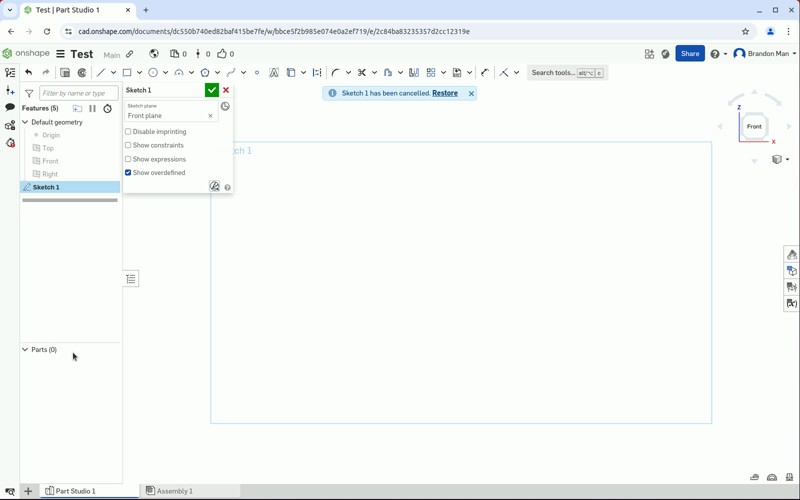
key(y)
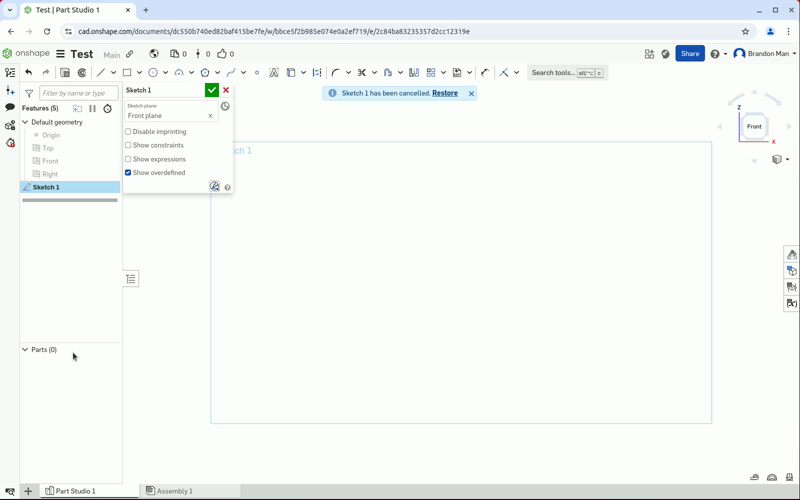
key(c)
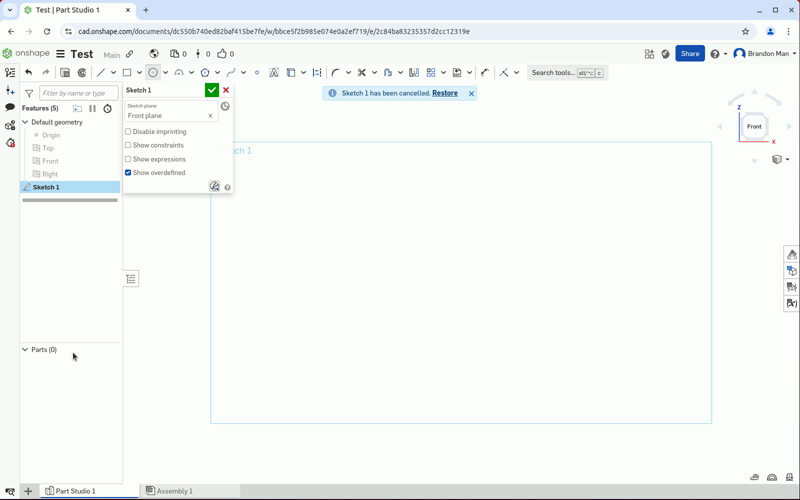
key_down(shift)
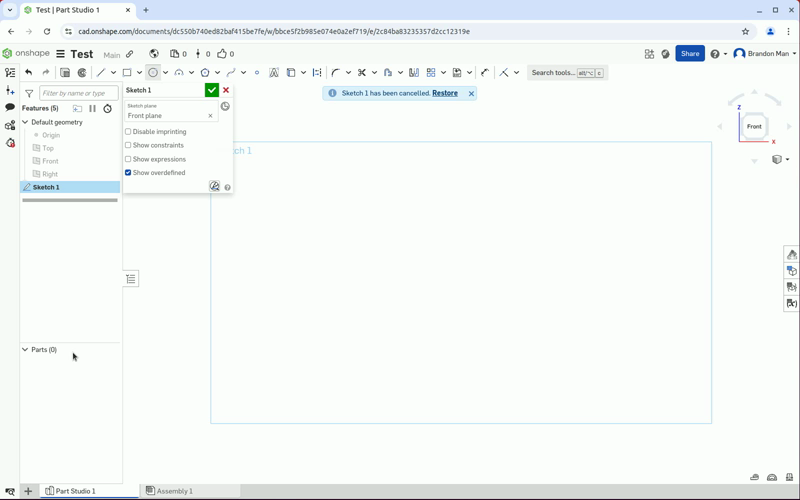
mouse_move(461, 282)
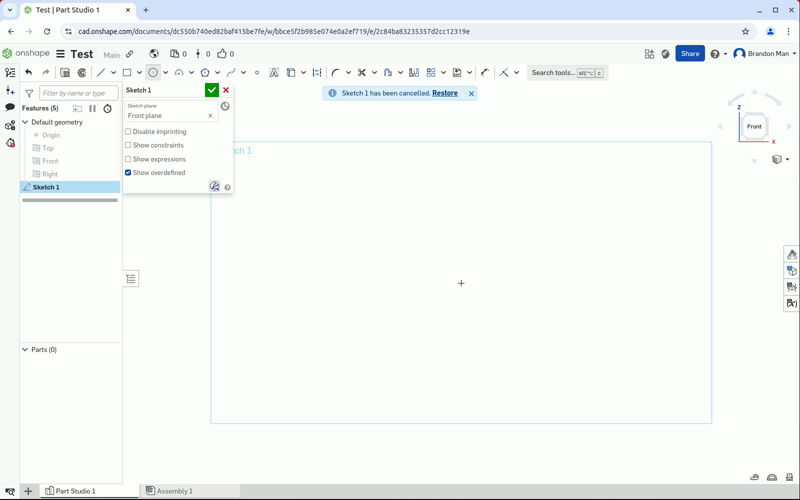
click(461, 282)
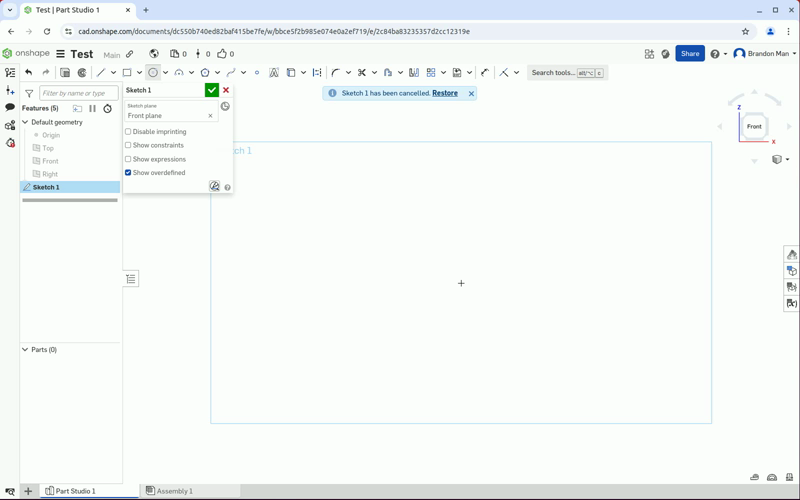
key_up(shift)
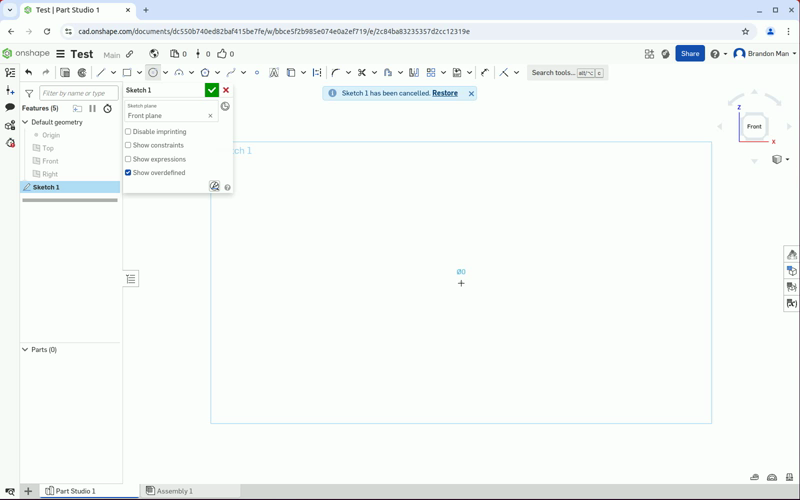
mouse_move(566, 282)
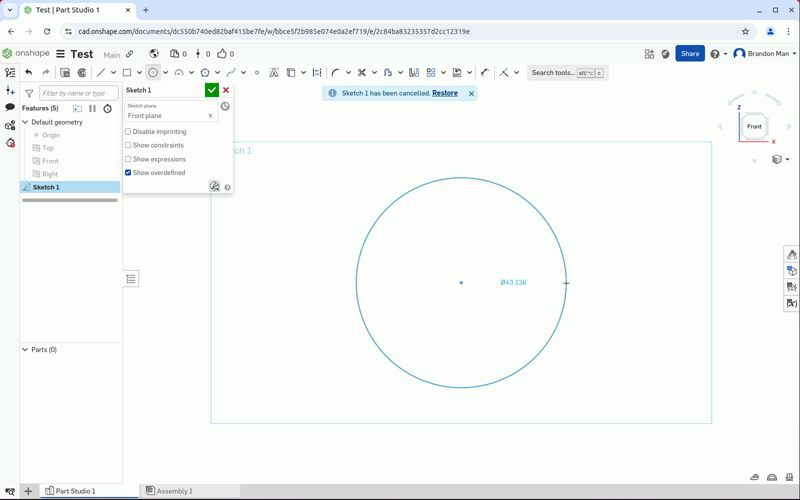
click(566, 282)
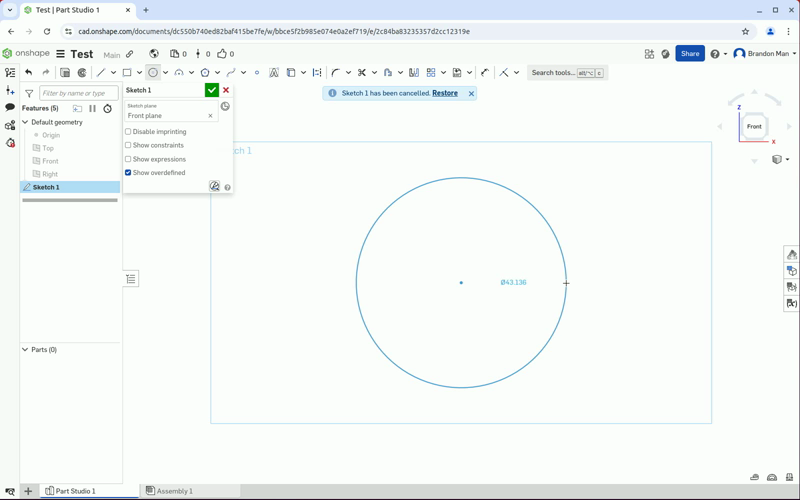
key(esc)
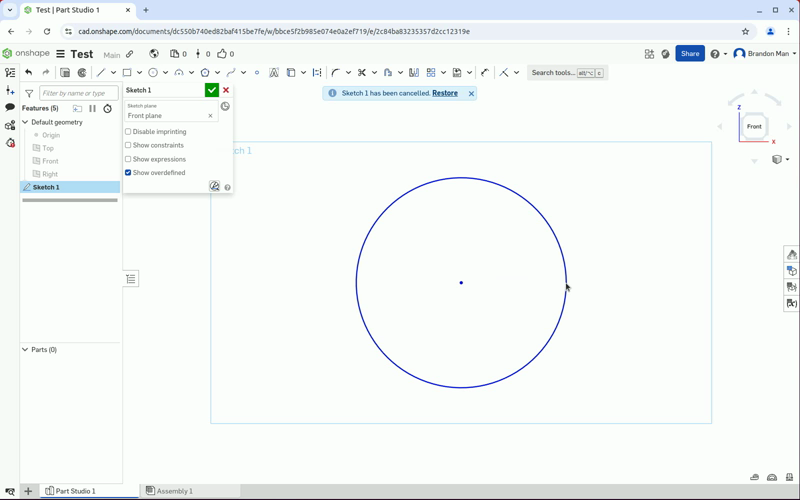
mouse_move(467, 211)
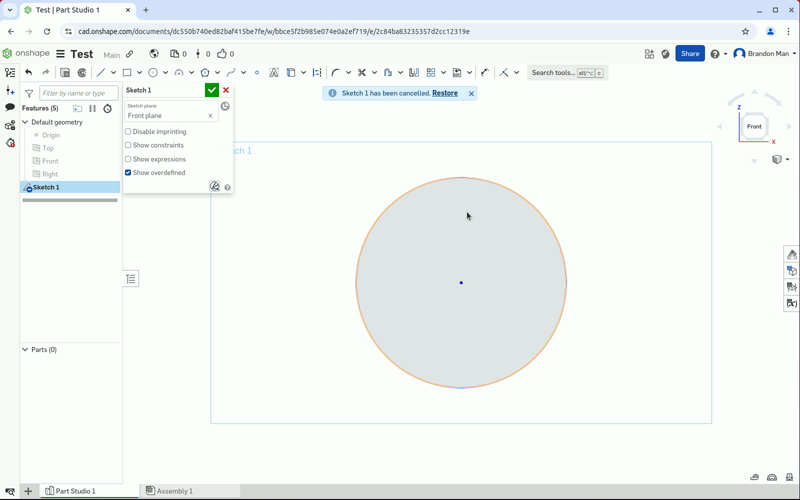
click(467, 211)
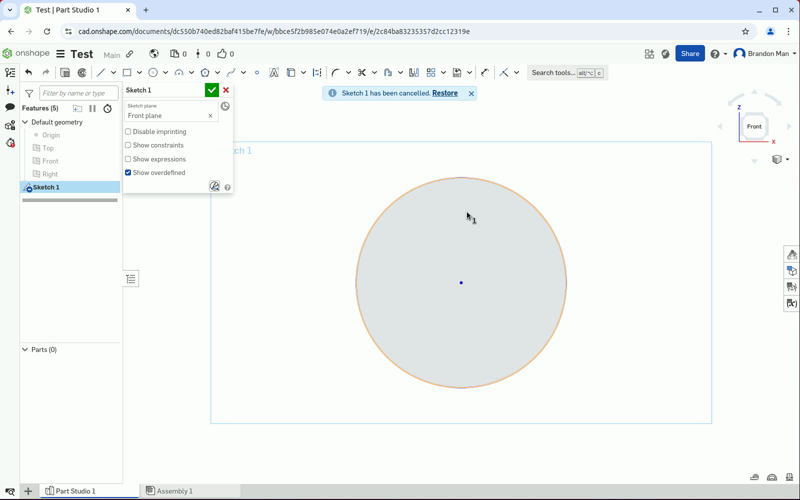
mouse_move(73, 352)
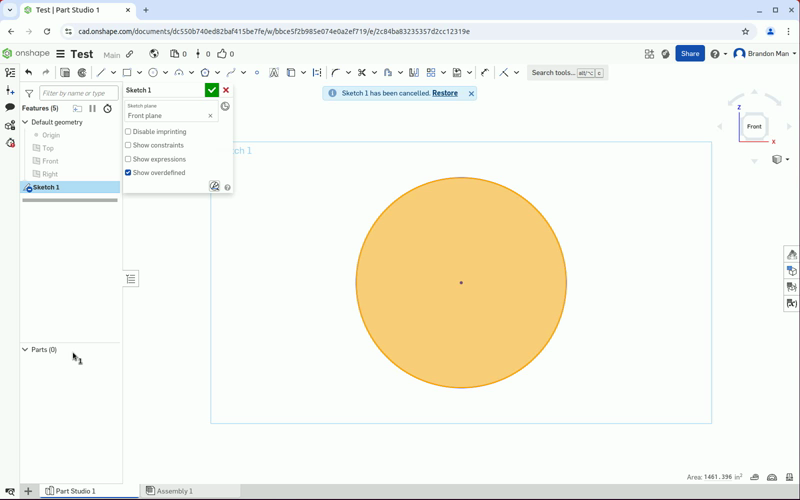
key(shift+y)
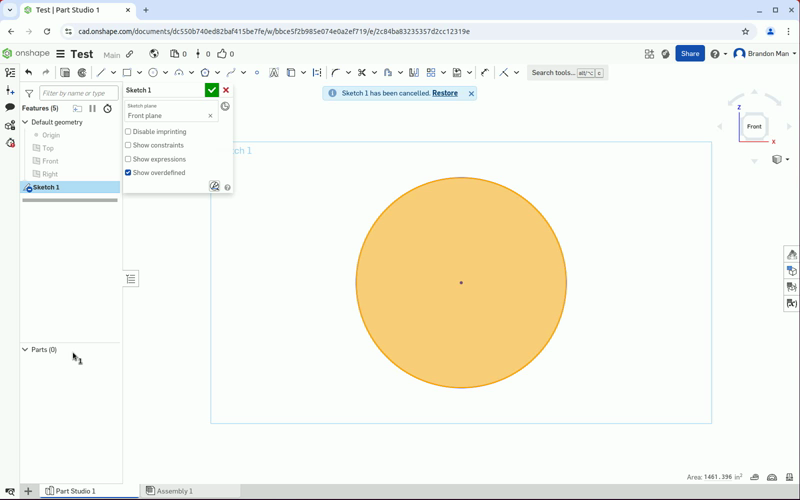
key(shift+e)
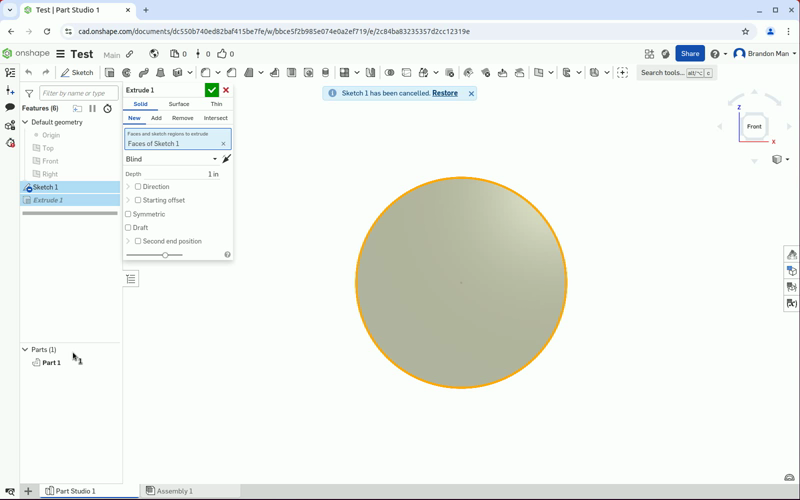
mouse_move(143, 106)
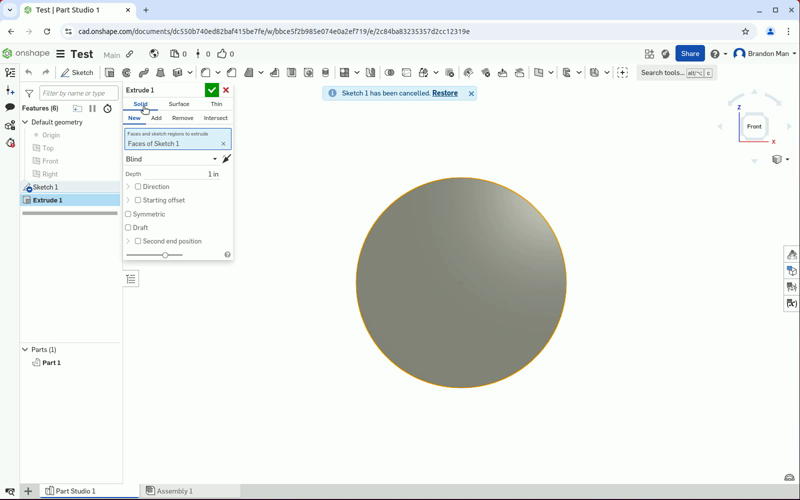
click(143, 106)
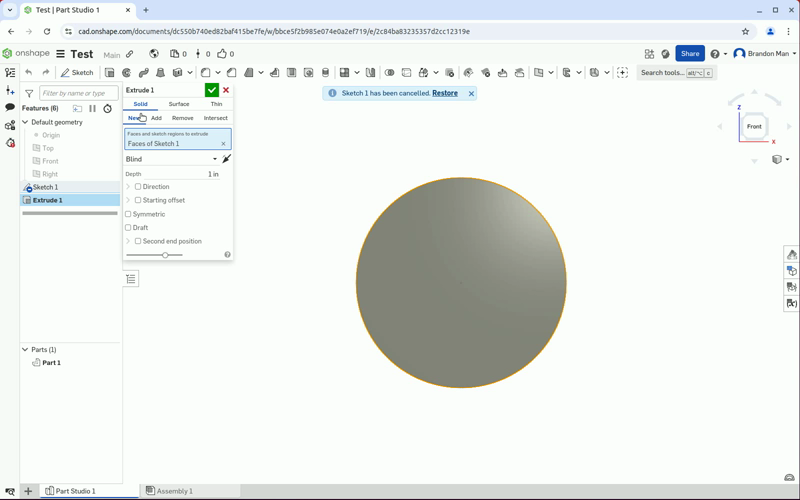
mouse_move(137, 120)
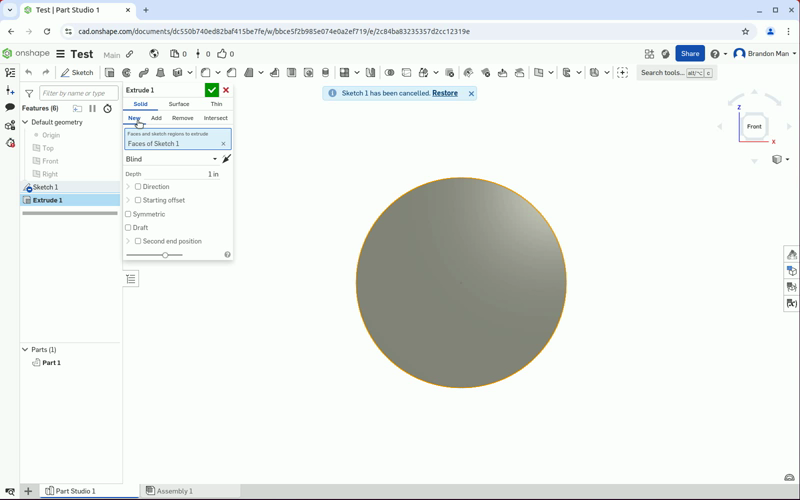
click(137, 120)
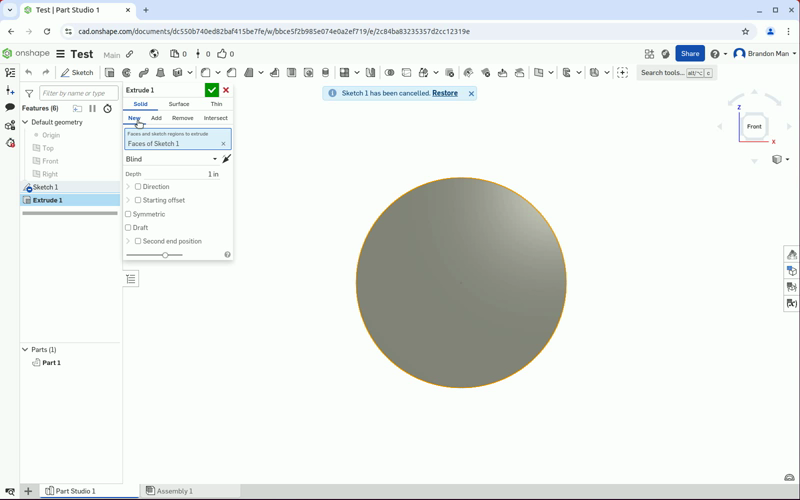
key(tab, 4)
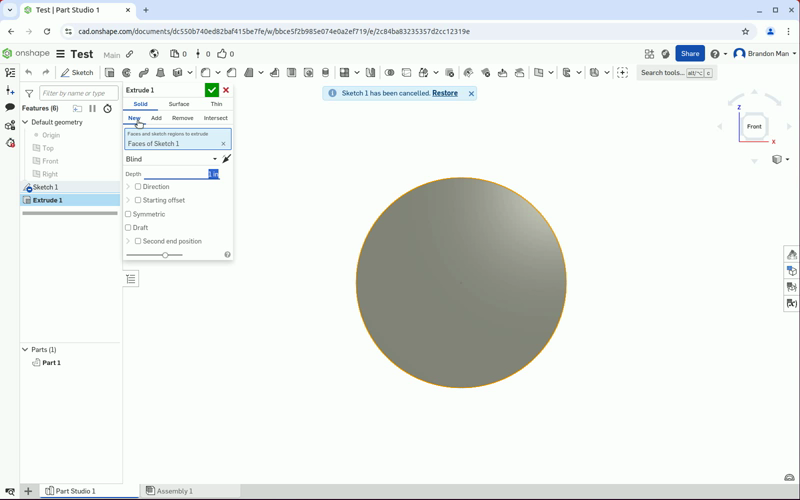
text(5.777)
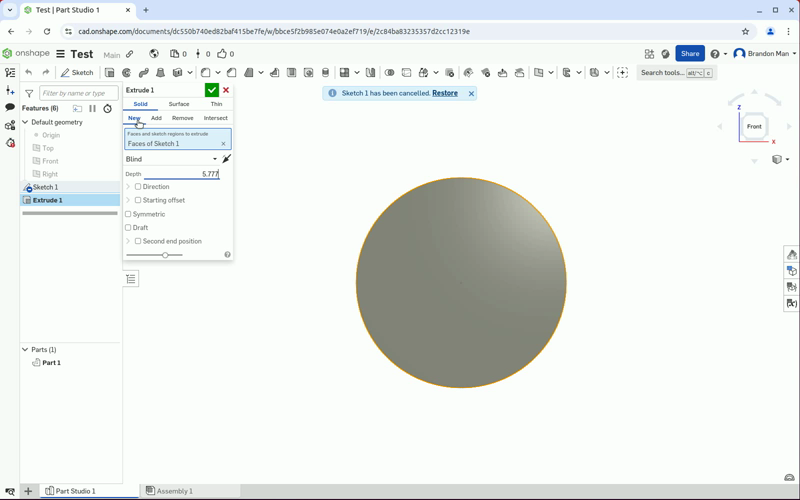
key(enter)
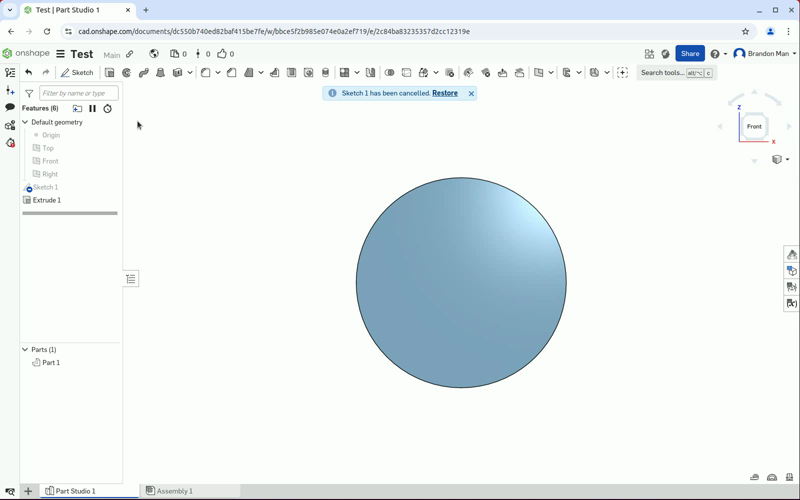
key(shift+h)
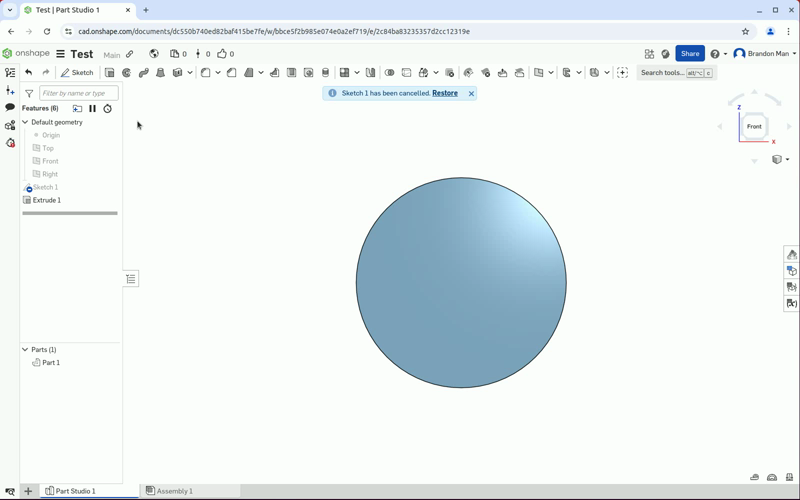
key(shift+h)
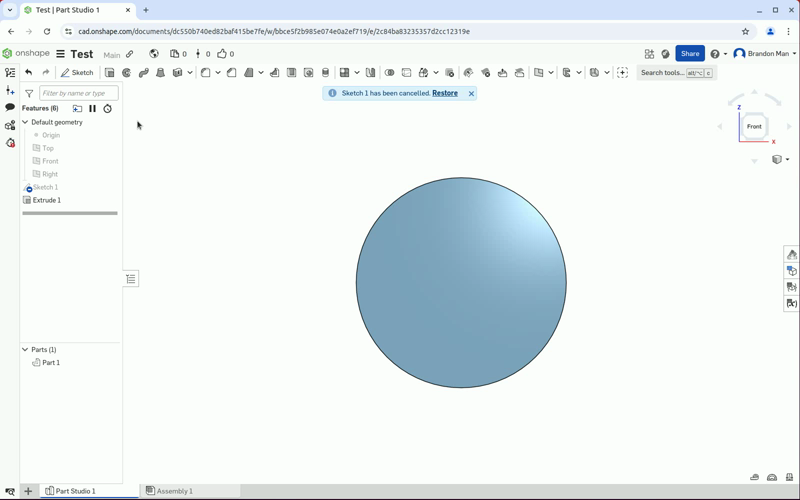
mouse_move(73, 189)
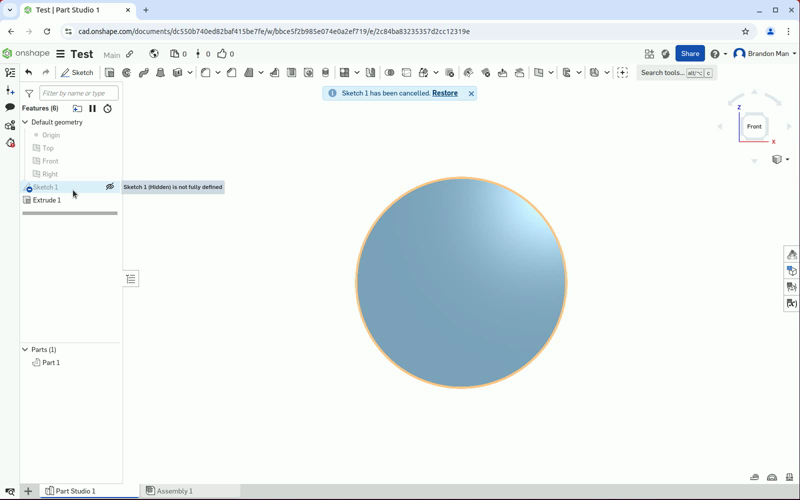
click(73, 189)
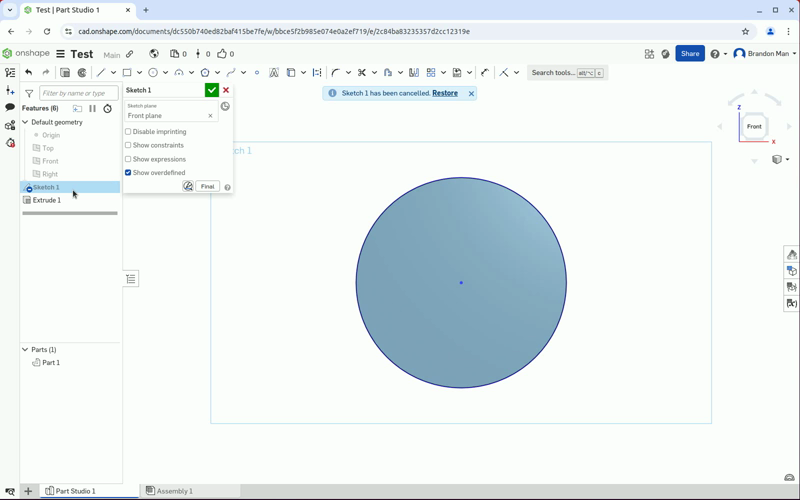
mouse_move(229, 92)
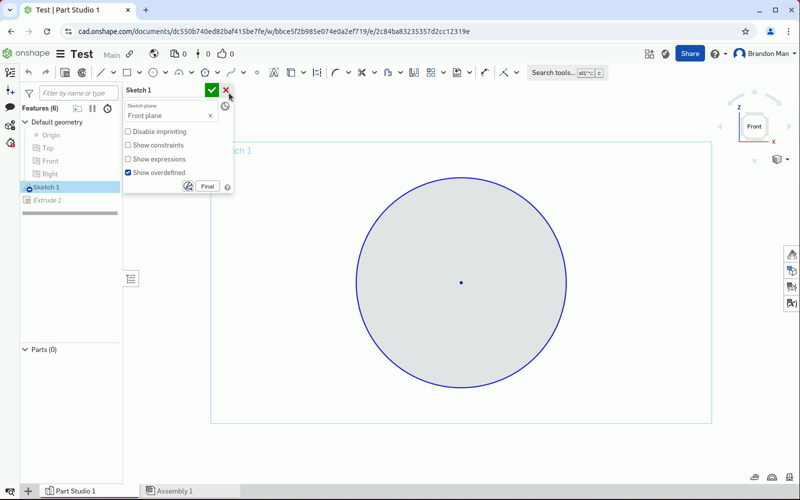
click(229, 92)
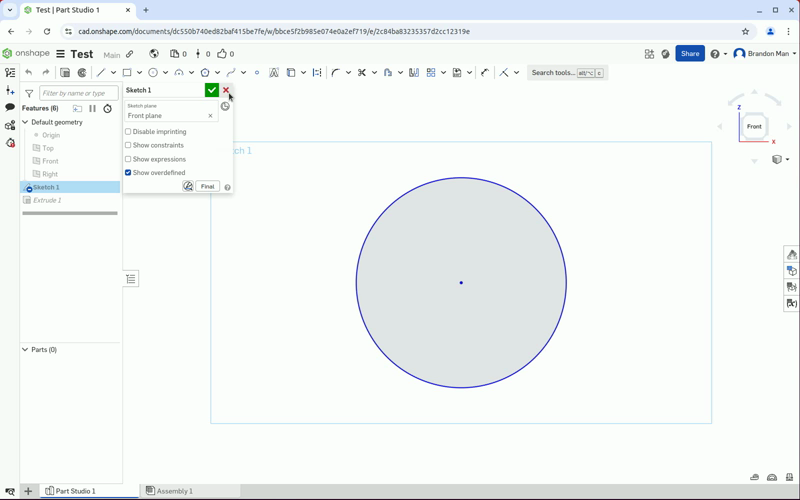
key(shift+s)
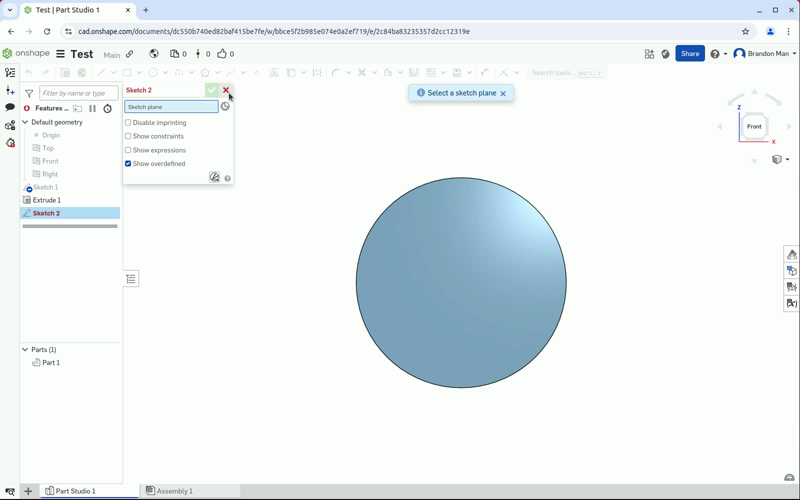
mouse_move(73, 163)
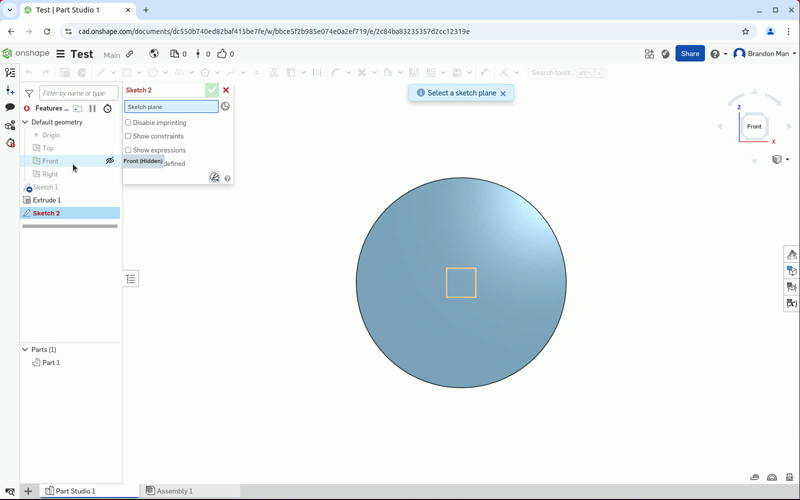
click(73, 163)
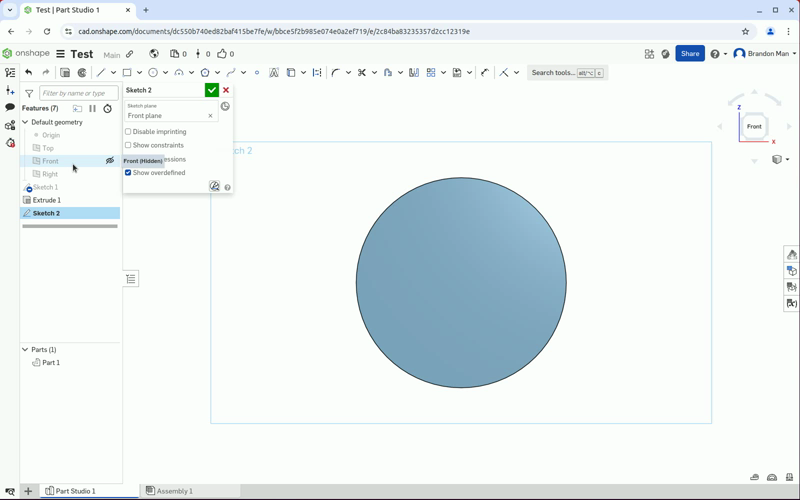
mouse_move(73, 352)
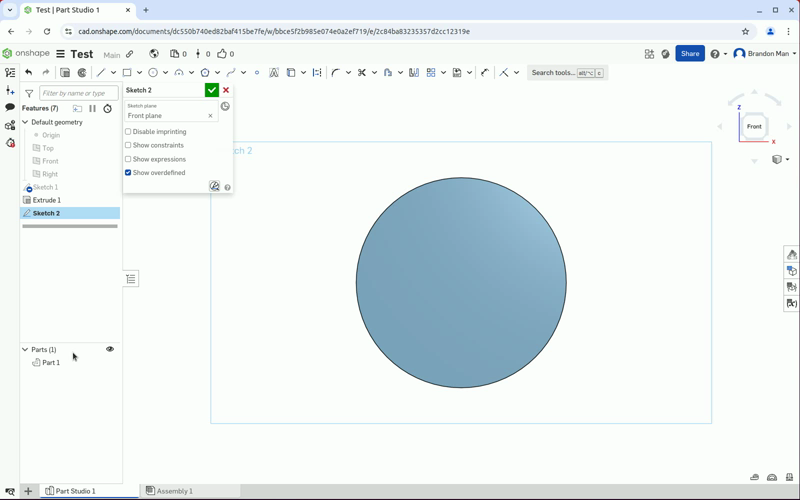
key(y)
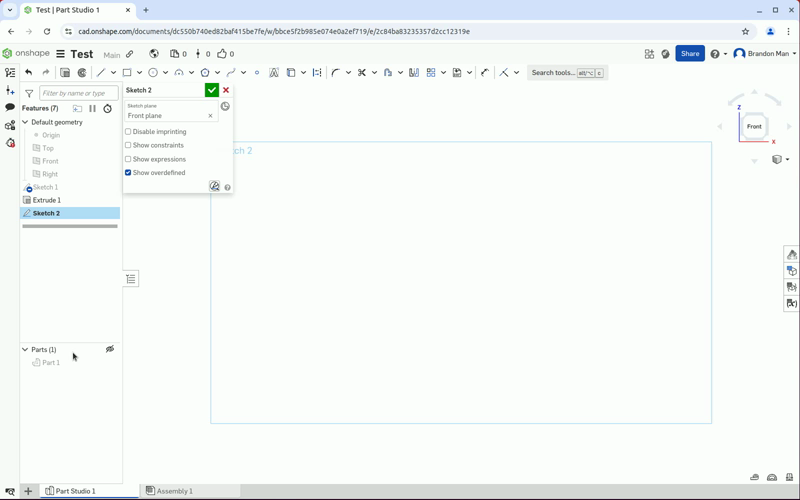
key(c)
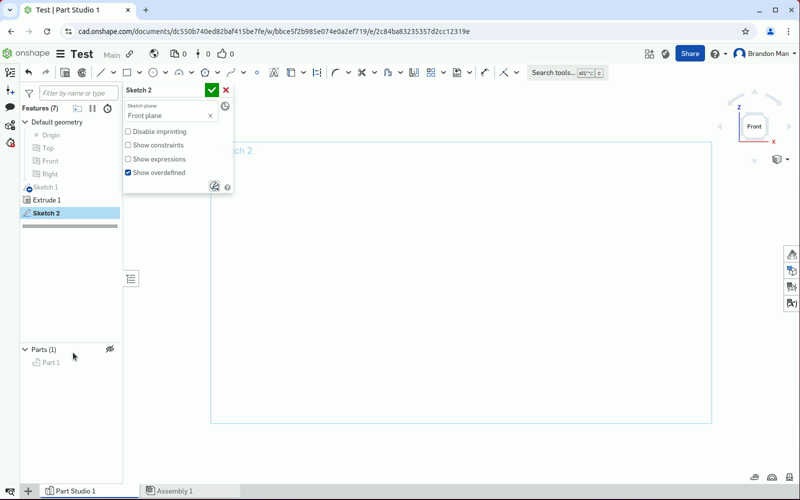
key_down(shift)
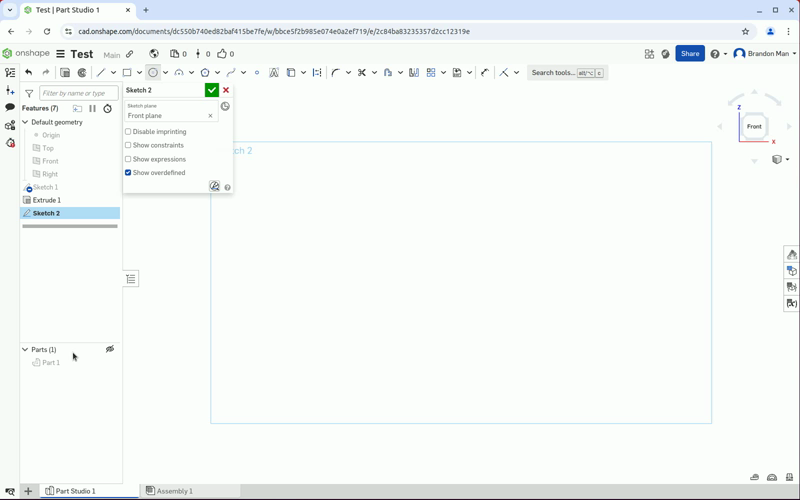
mouse_move(460, 282)
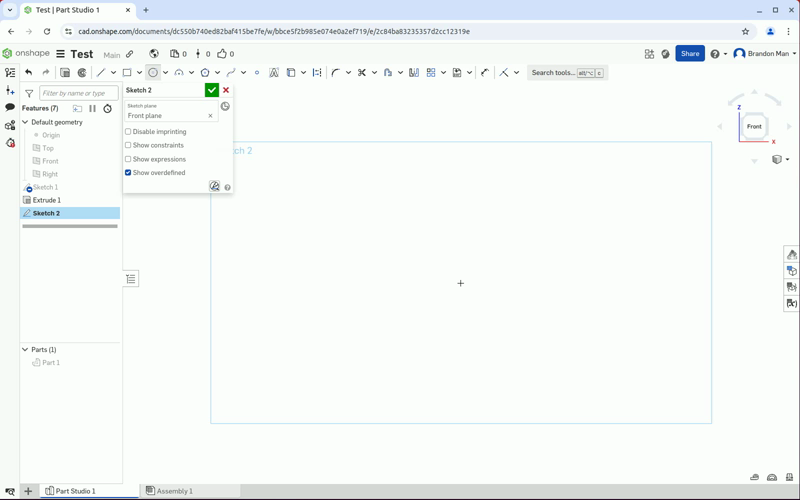
click(460, 282)
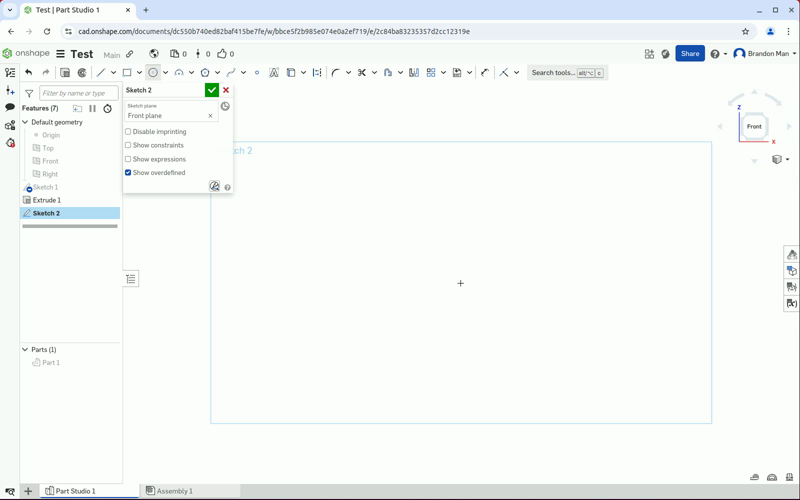
key_up(shift)
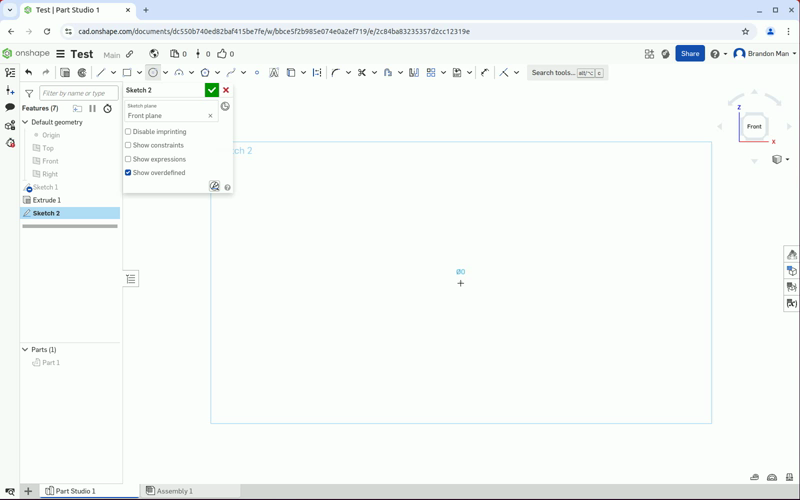
mouse_move(521, 282)
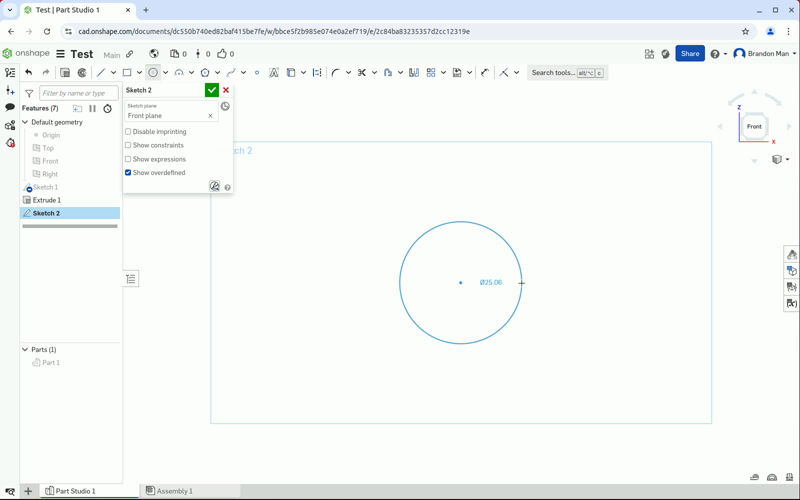
click(521, 282)
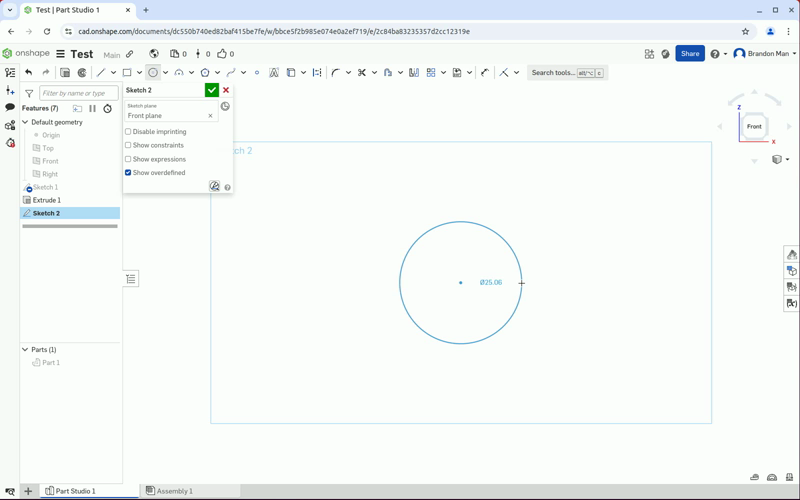
key(esc)
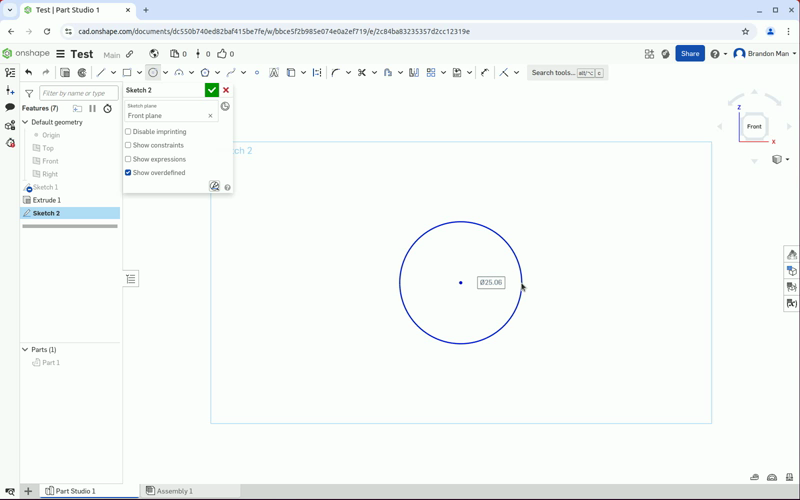
key(c)
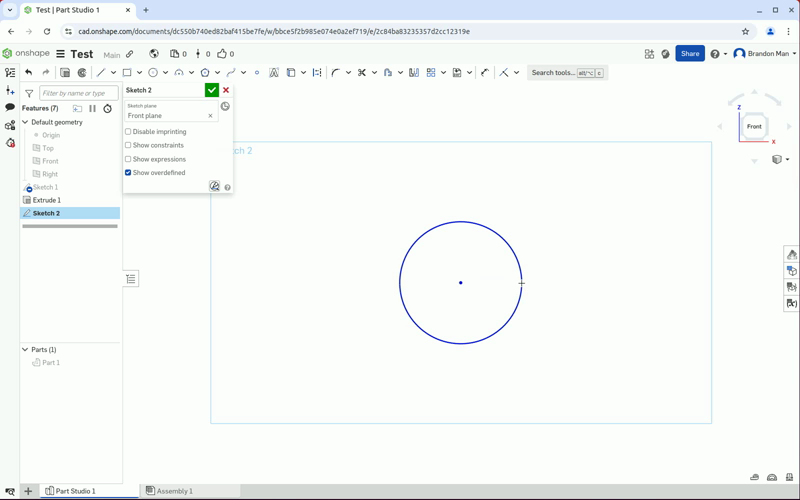
key_down(shift)
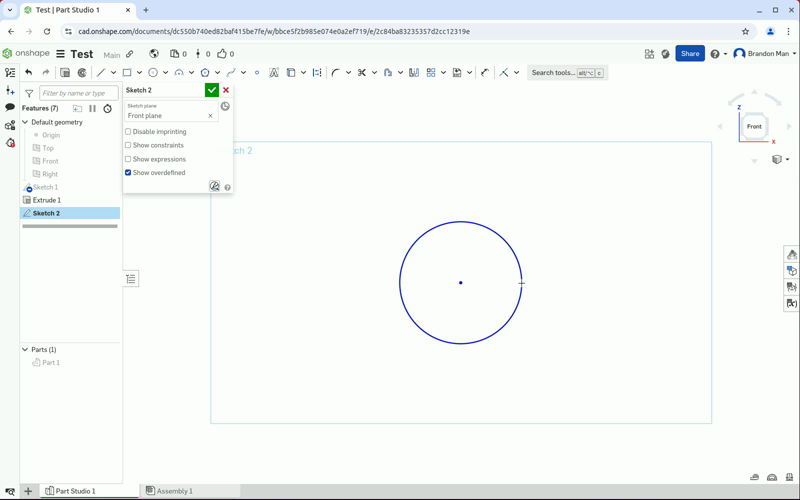
mouse_move(460, 282)
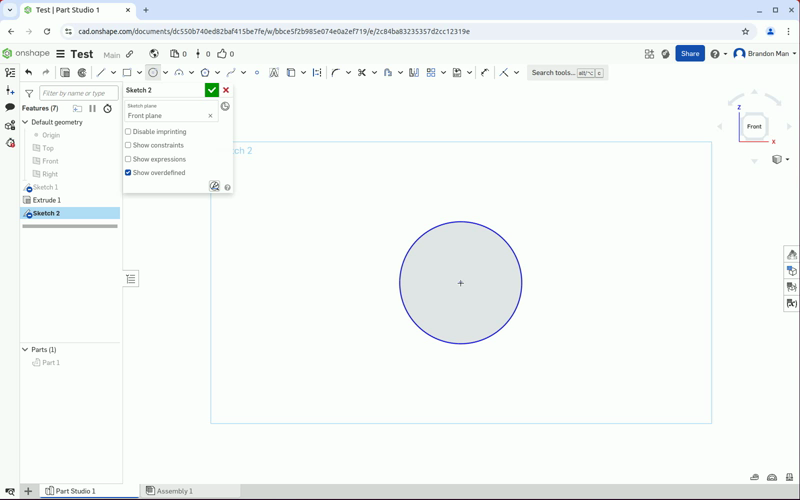
click(460, 282)
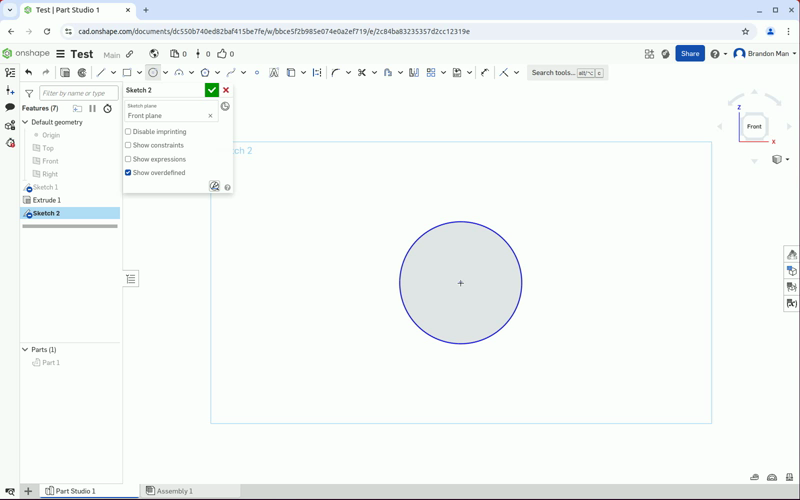
key_up(shift)
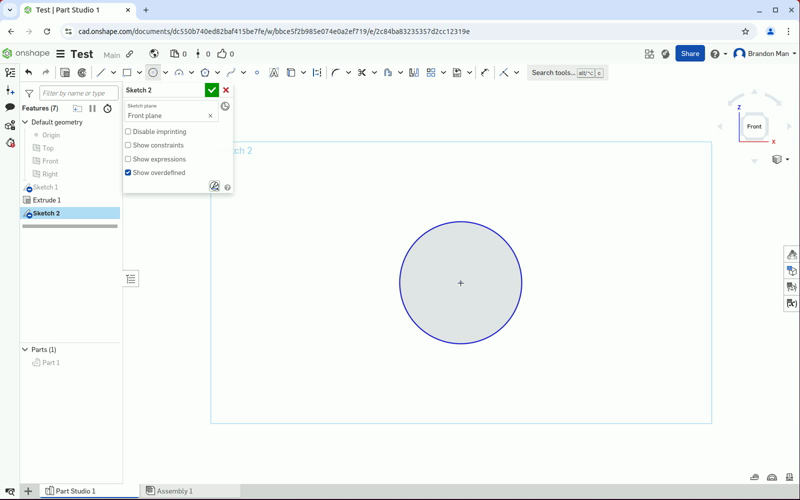
mouse_move(511, 282)
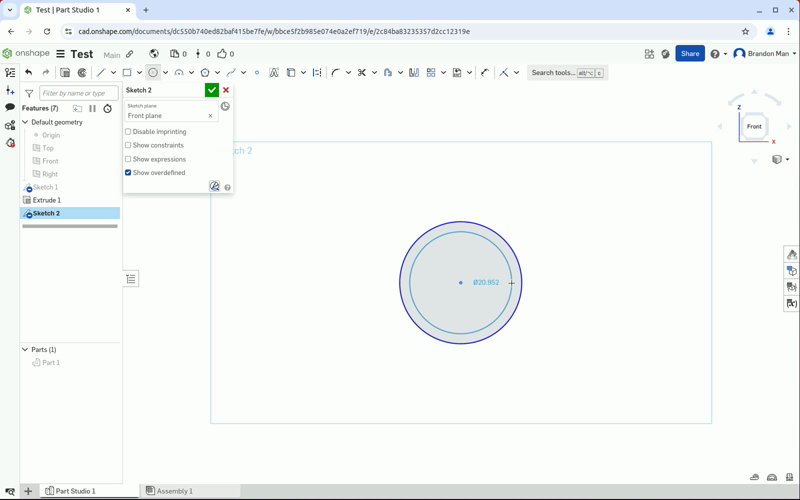
click(511, 282)
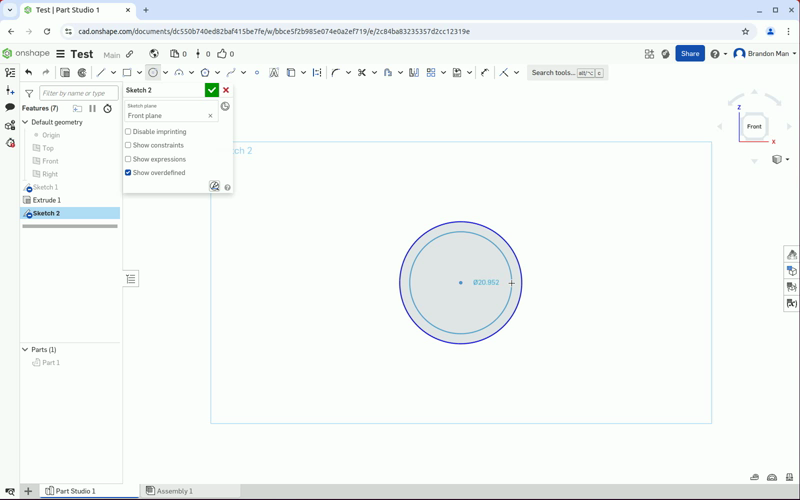
key(esc)
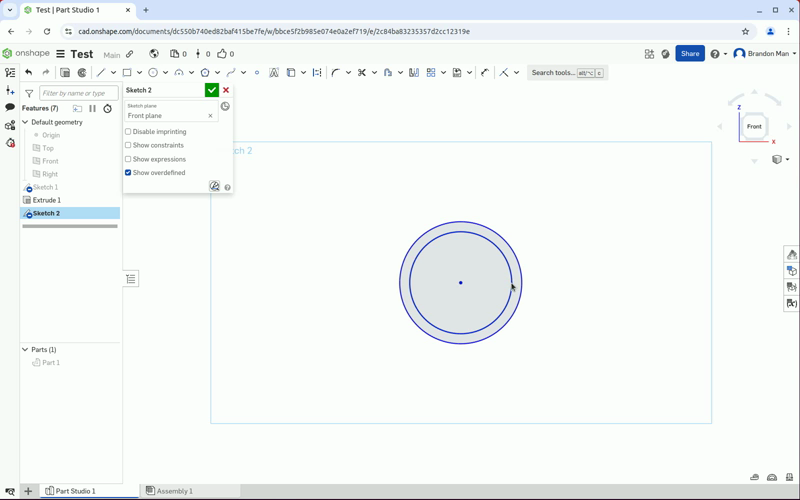
mouse_move(475, 228)
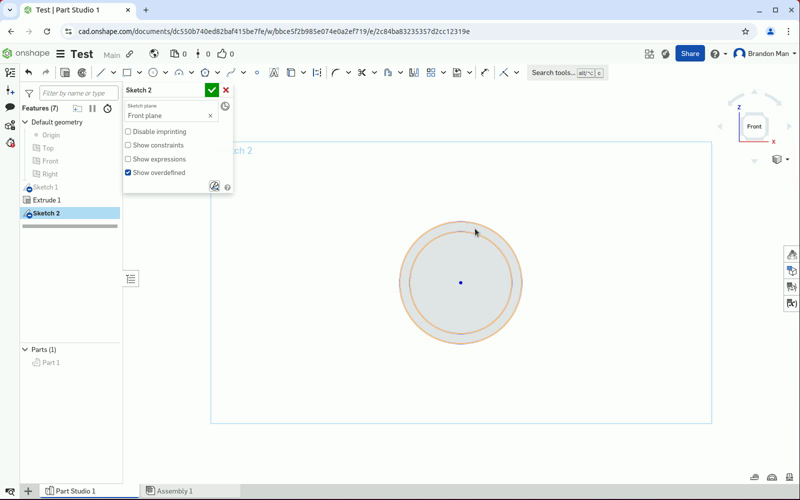
click(475, 228)
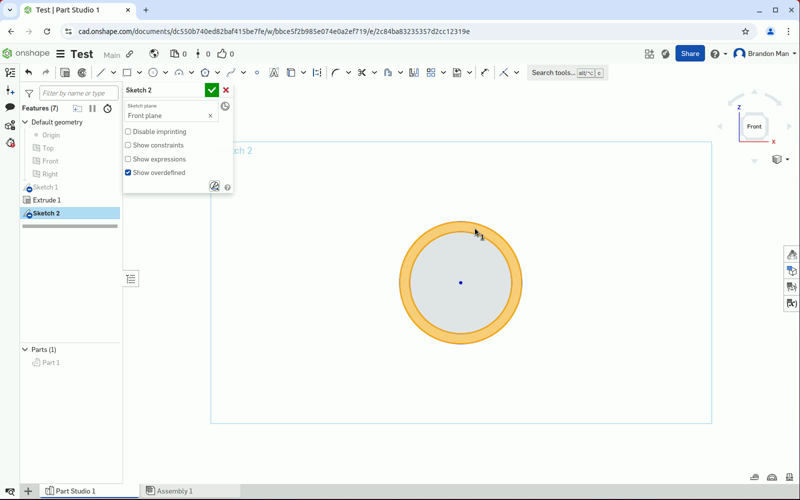
mouse_move(73, 352)
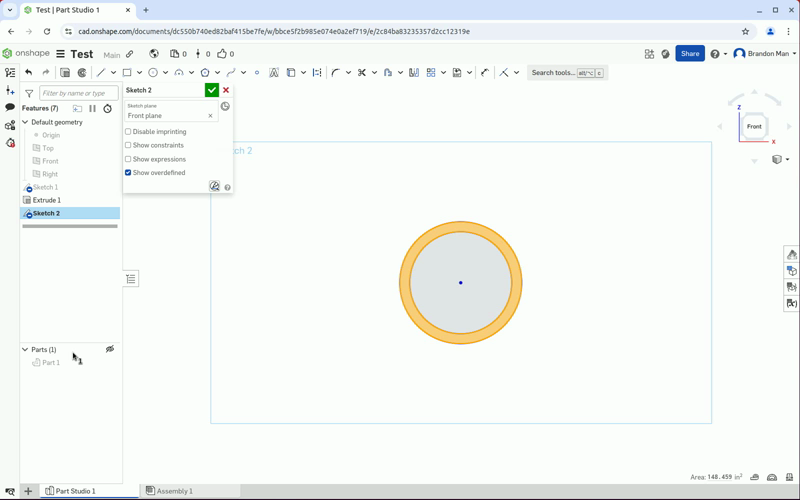
key(shift+y)
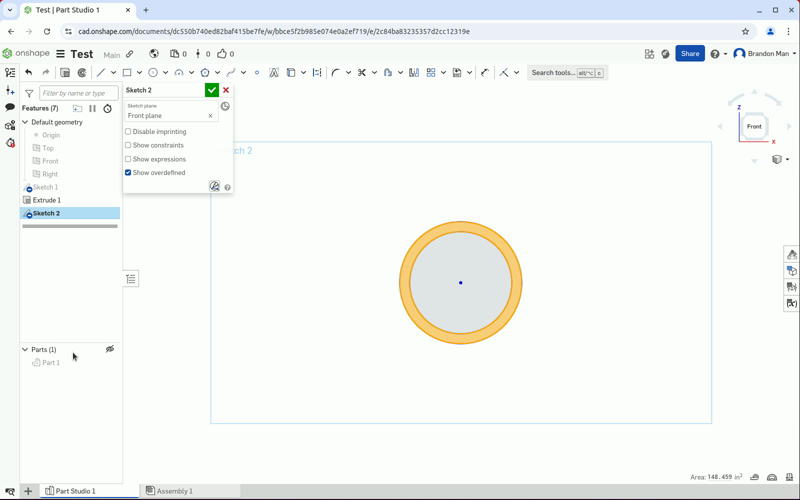
key(shift+e)
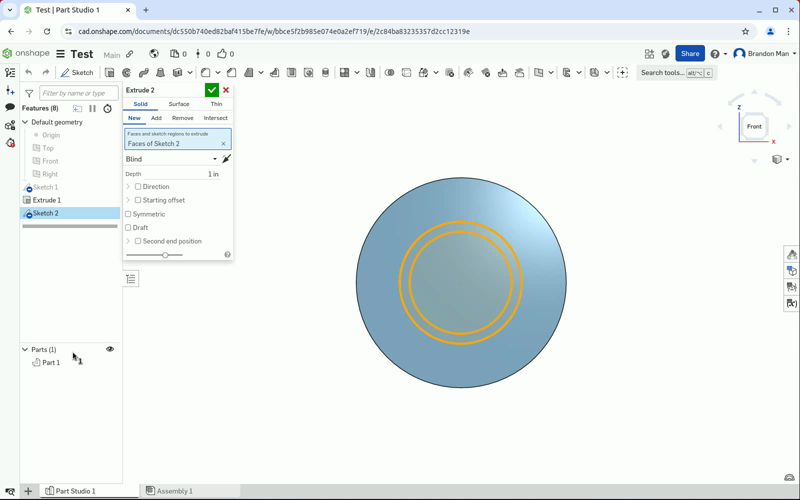
mouse_move(143, 106)
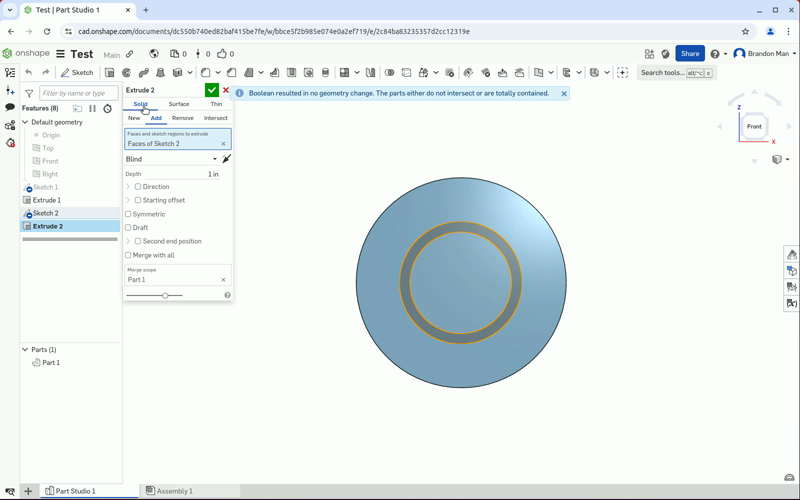
click(143, 106)
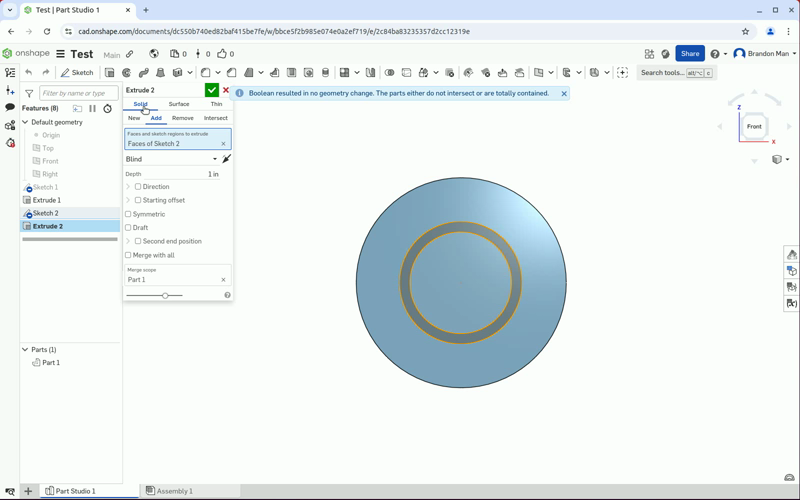
mouse_move(137, 120)
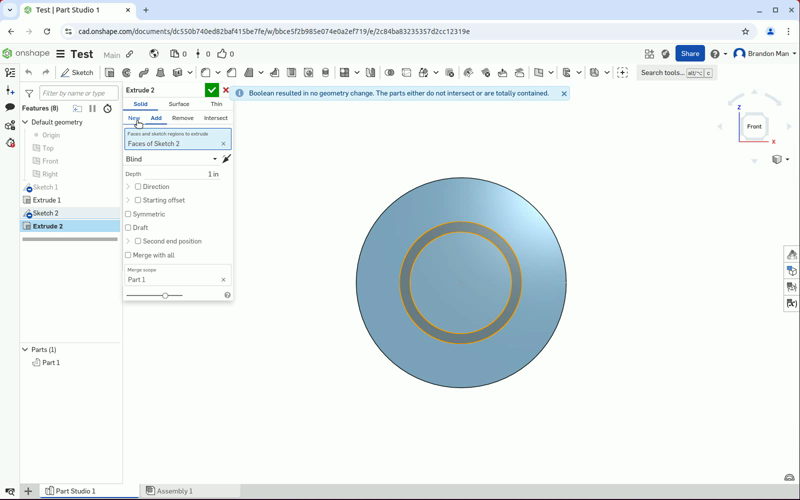
click(137, 120)
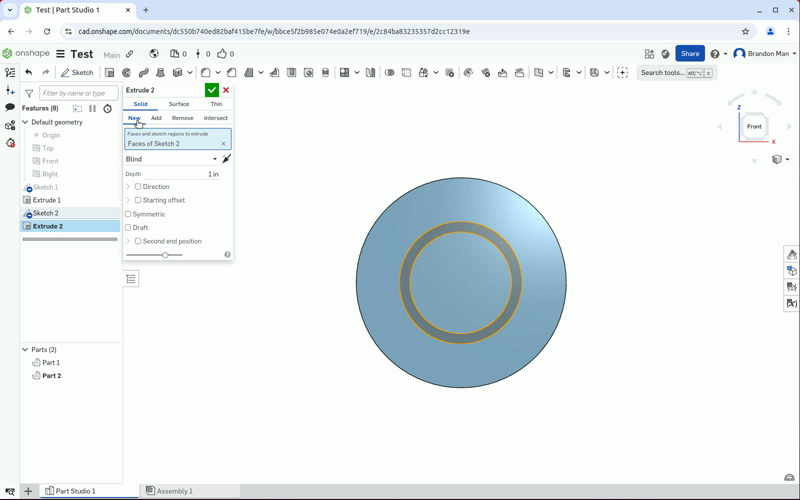
key(tab, 4)
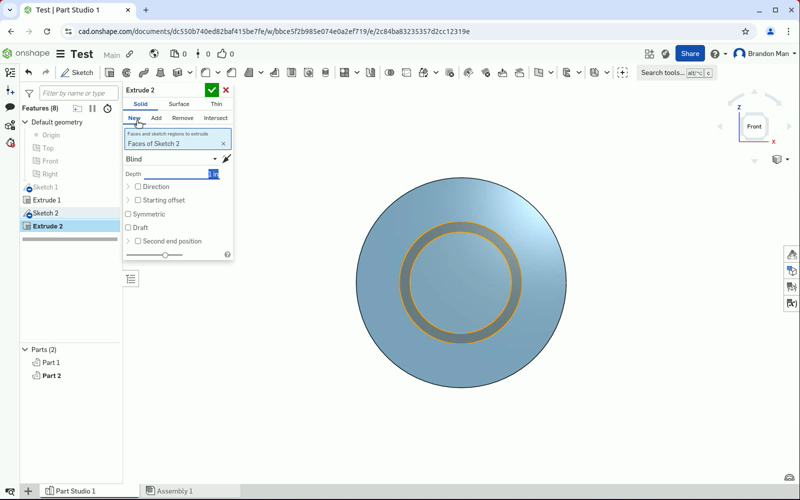
text(23.108)
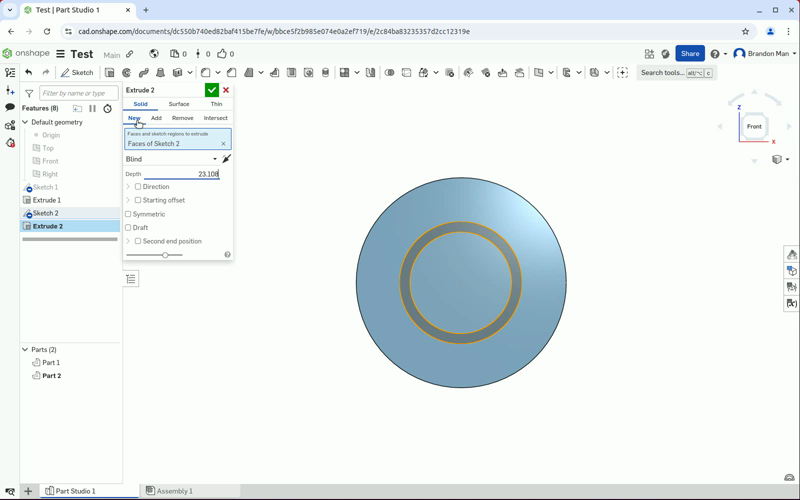
key(enter)
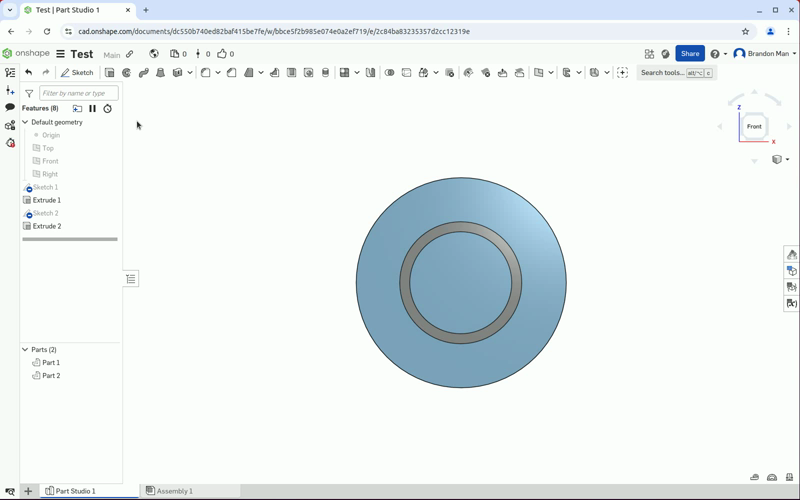
key(shift+h)
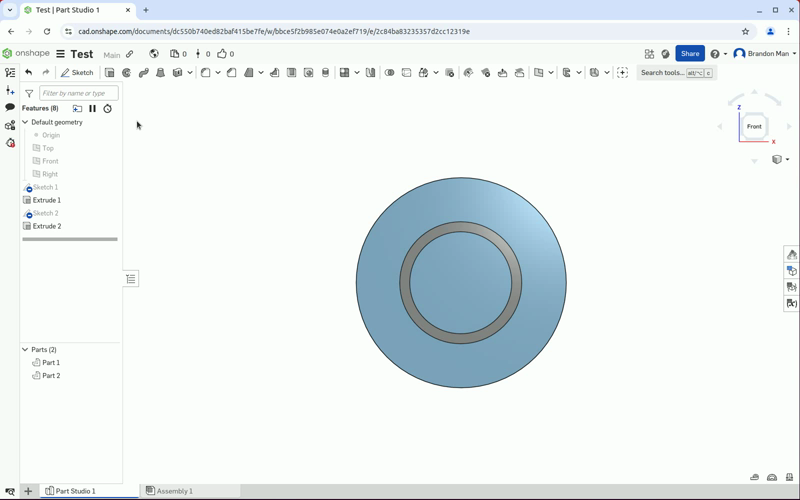
key(shift+h)
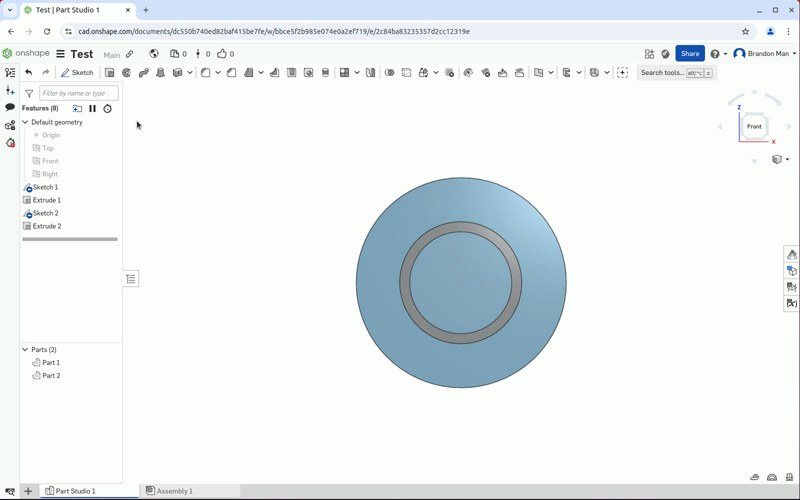
key(shift+7)
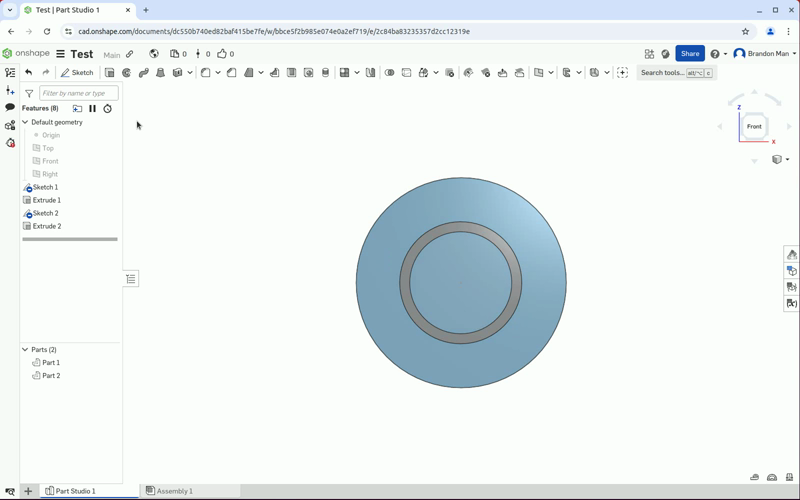
key(left, 2)
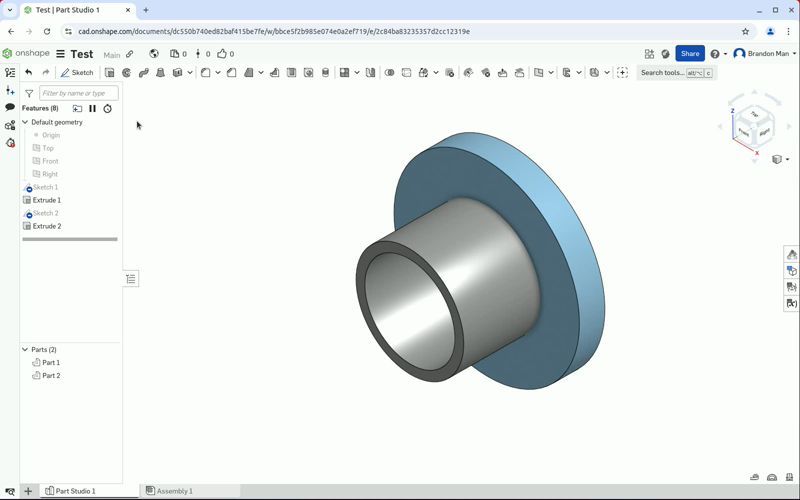
key(down, 2)
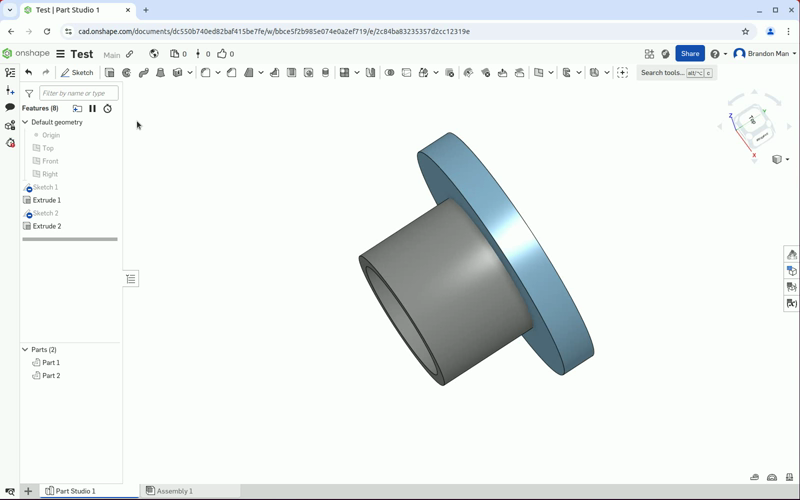
key(up, 2)
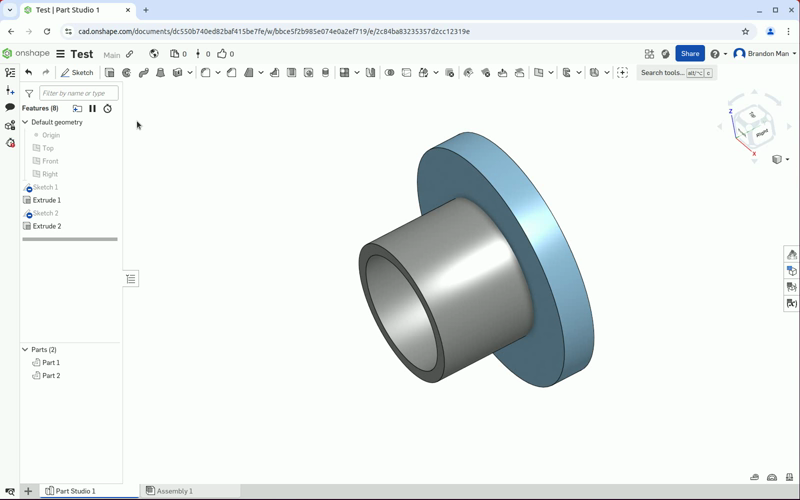
key(right, 2)
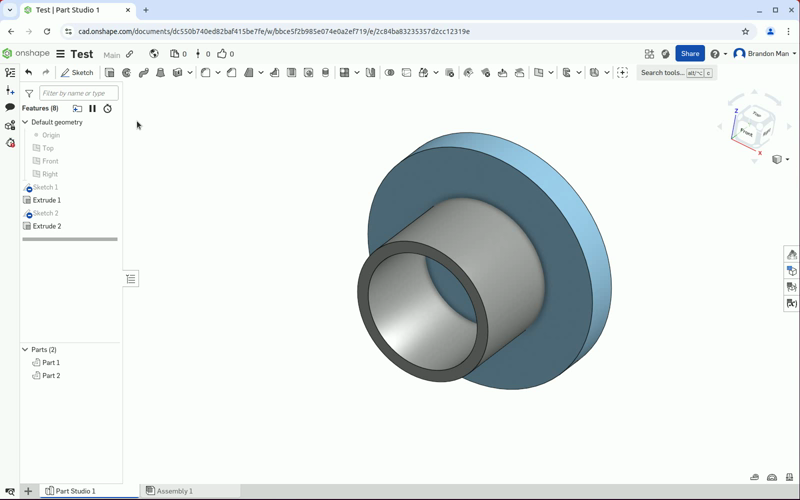
mouse_move(73, 189)
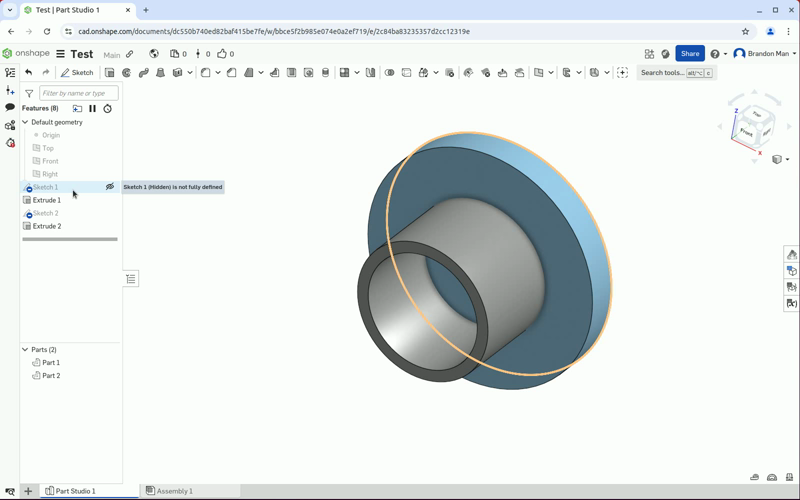
click(73, 189)